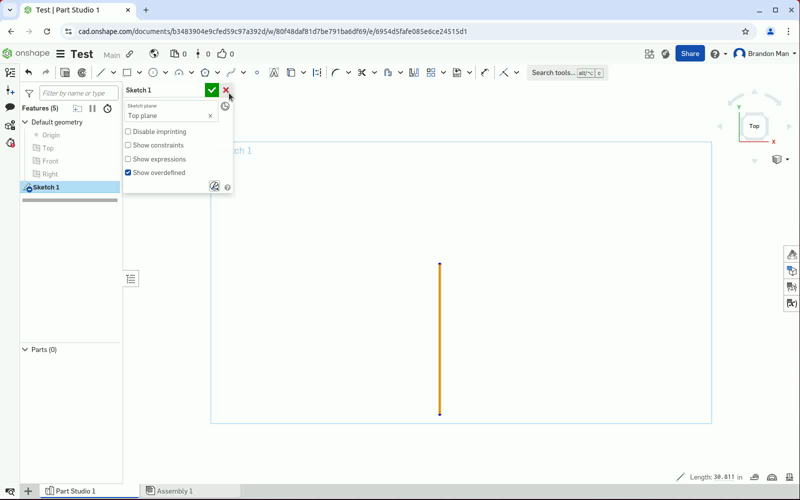
key(shift+h)
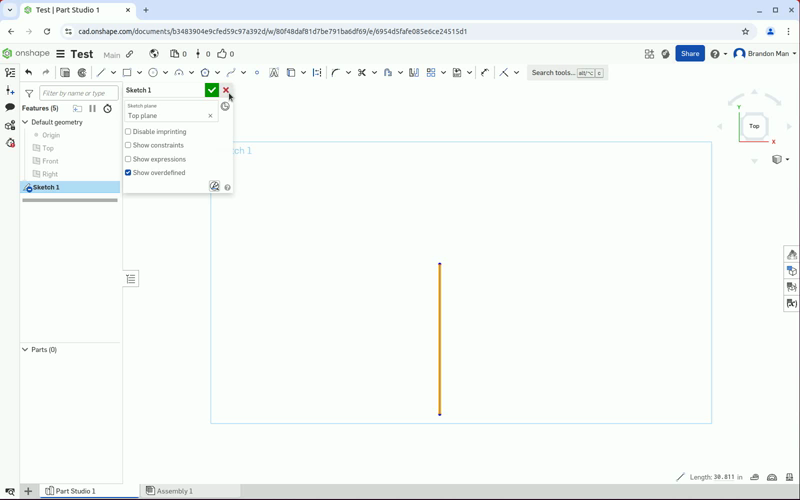
key(shift+s)
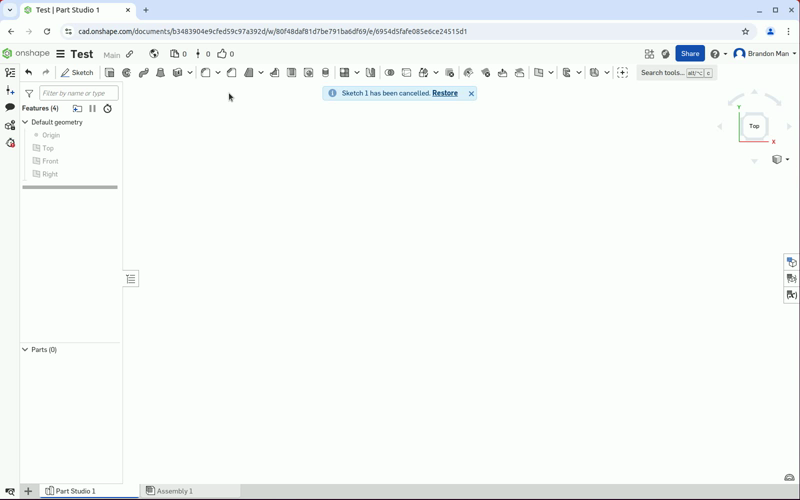
mouse_move(73, 150)
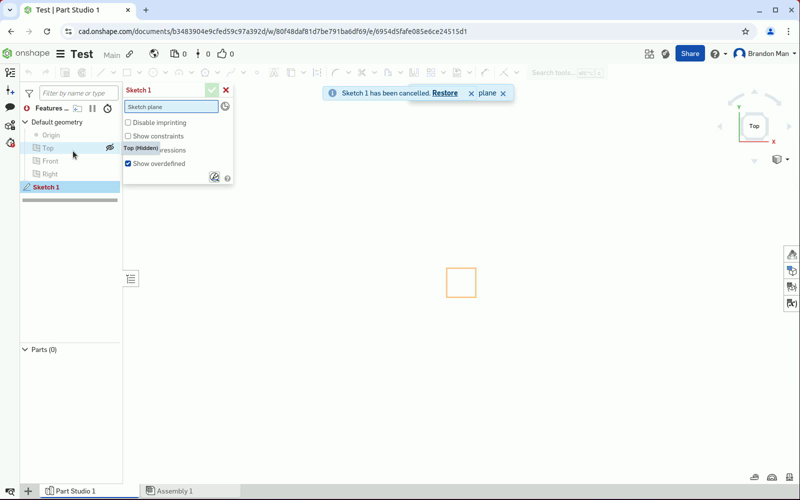
click(73, 150)
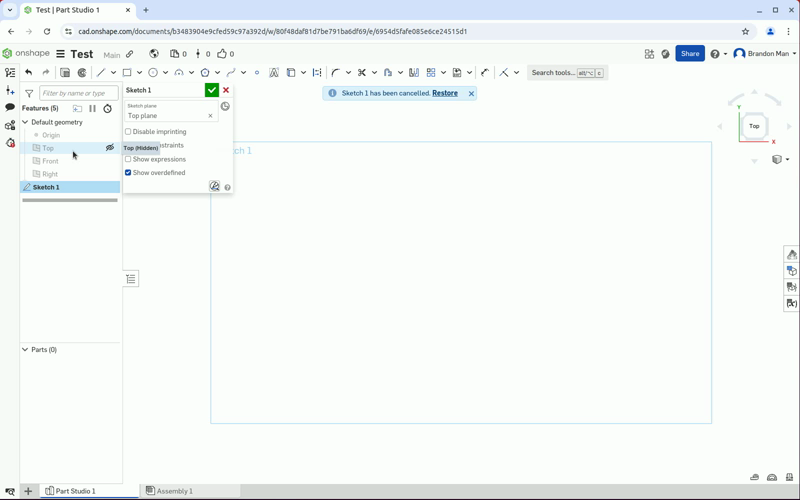
mouse_move(73, 352)
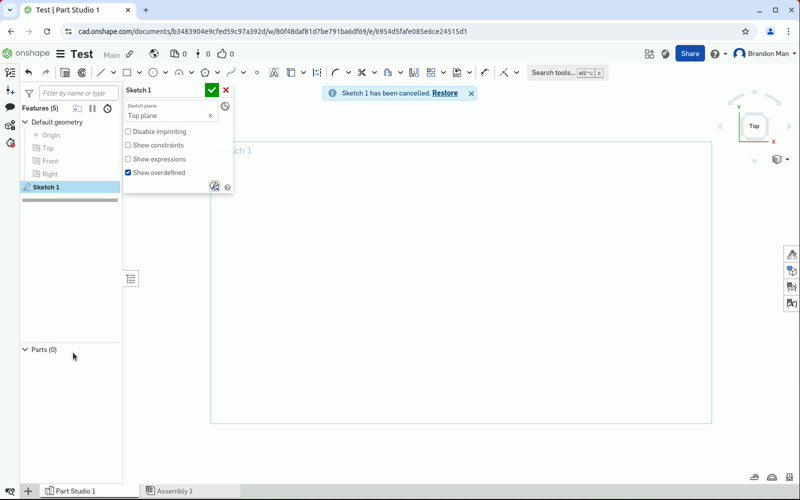
key(y)
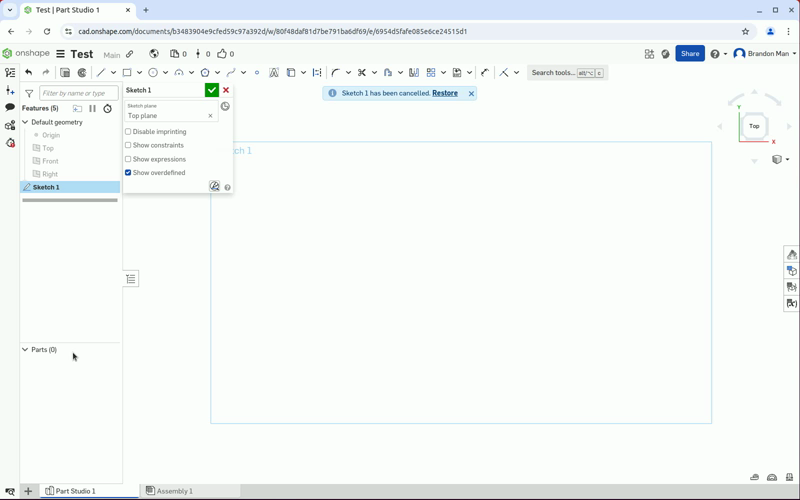
key(c)
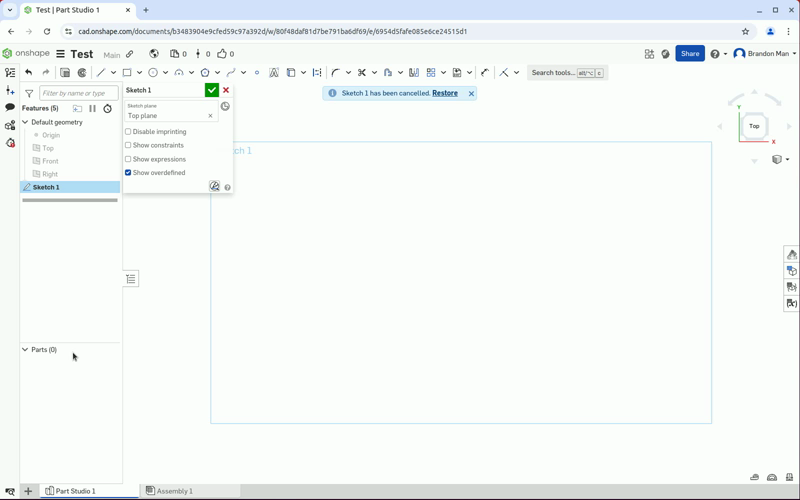
key_down(shift)
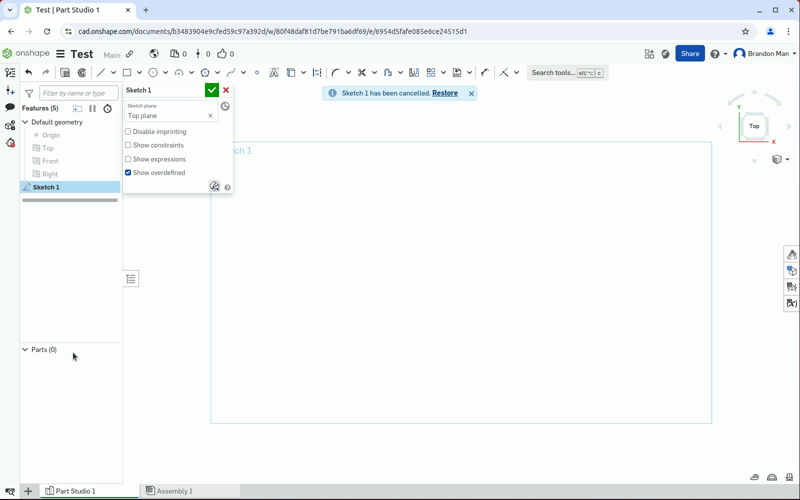
mouse_move(461, 282)
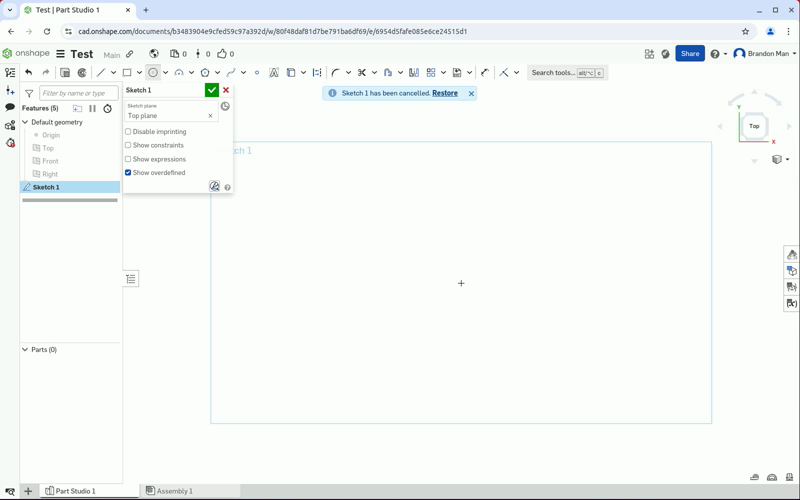
click(461, 282)
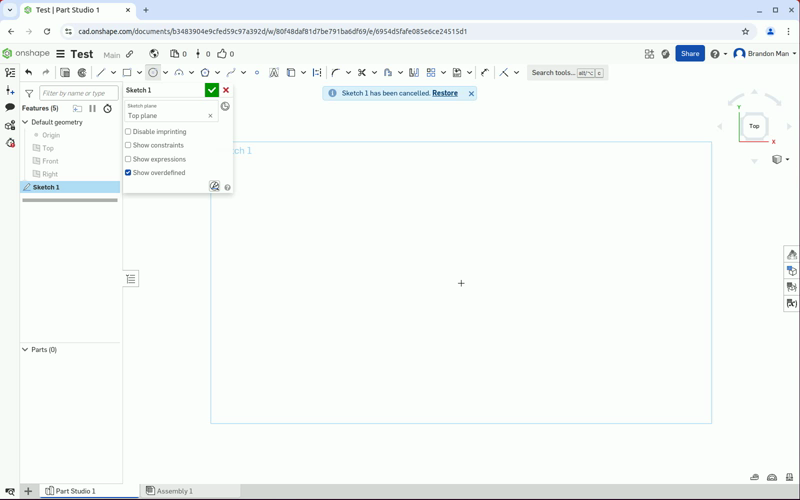
key_up(shift)
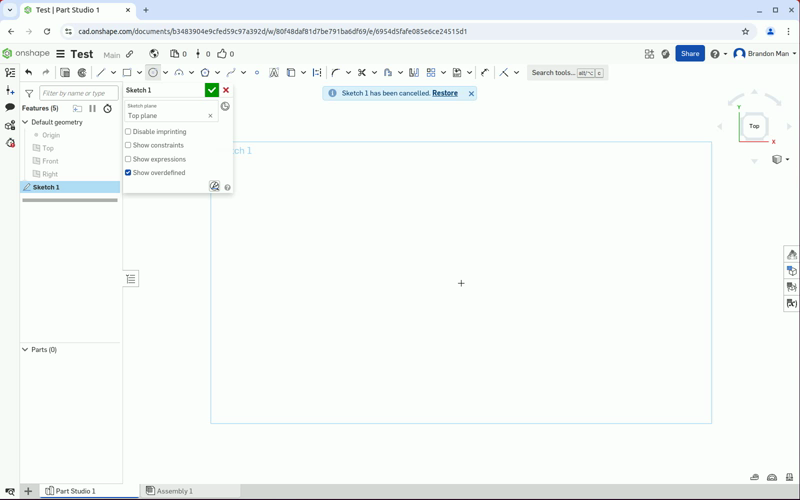
mouse_move(570, 282)
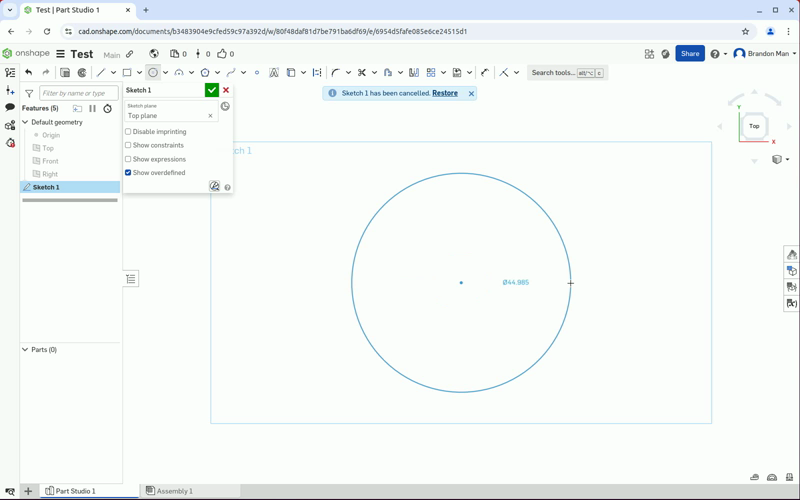
click(570, 282)
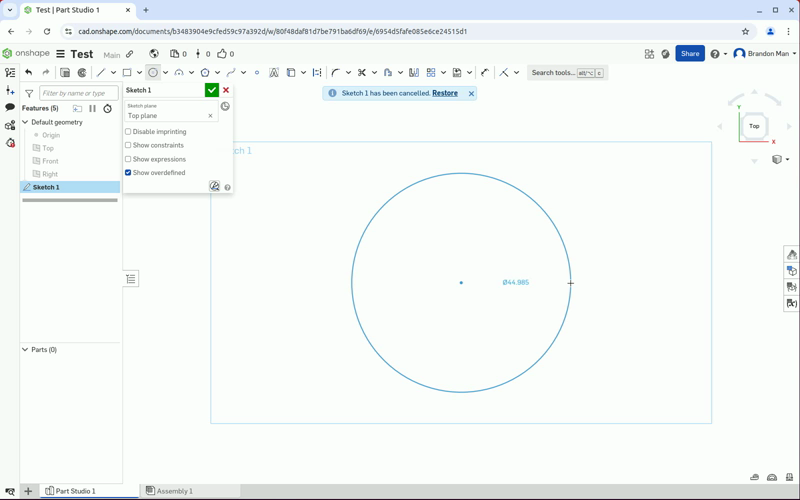
key(esc)
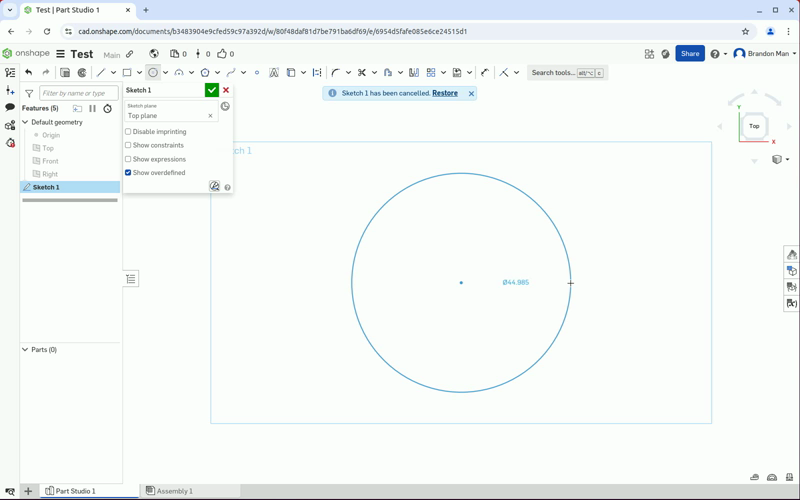
mouse_move(501, 299)
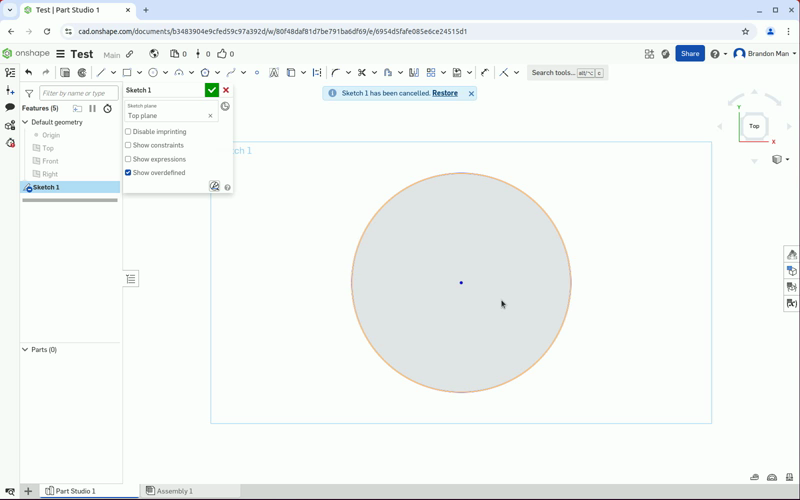
click(501, 299)
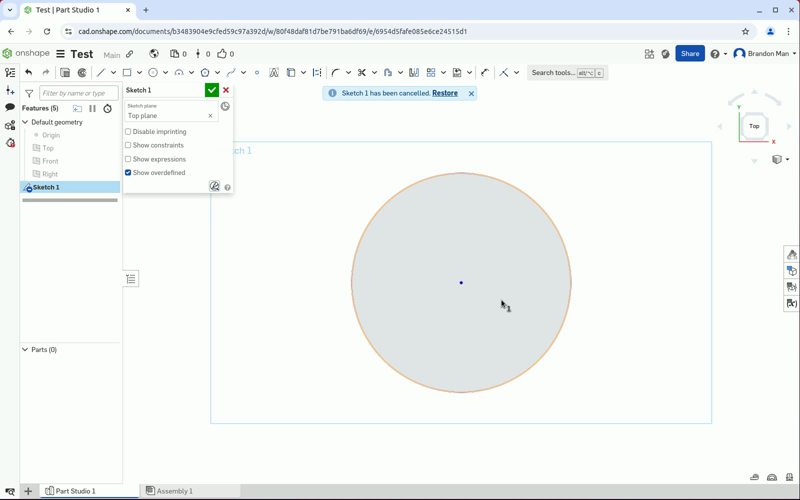
mouse_move(73, 352)
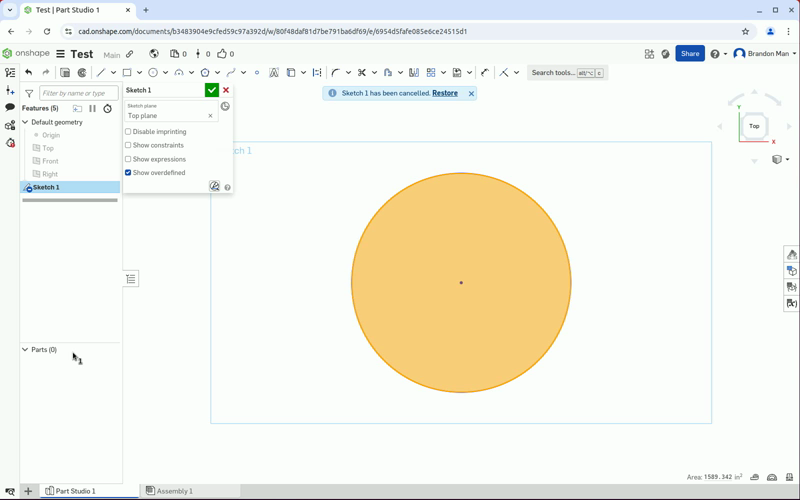
key(shift+y)
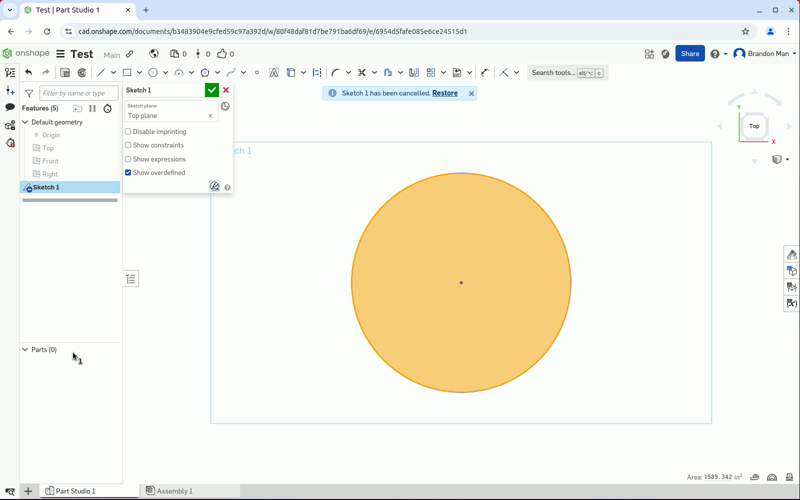
key(shift+e)
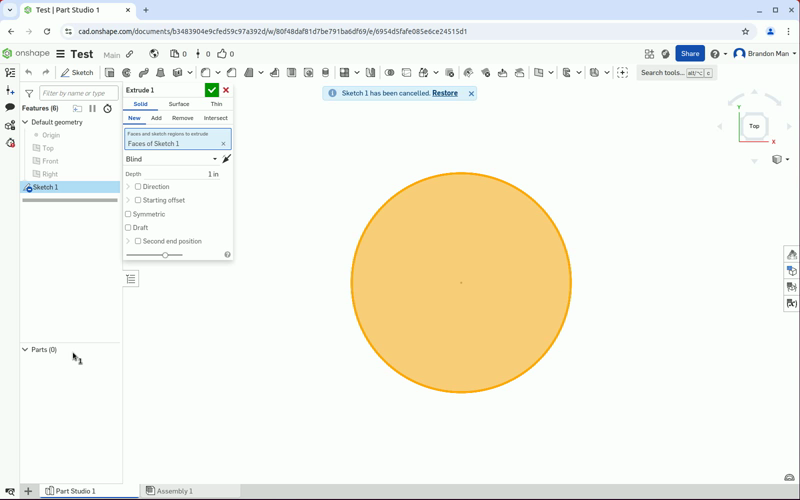
mouse_move(143, 106)
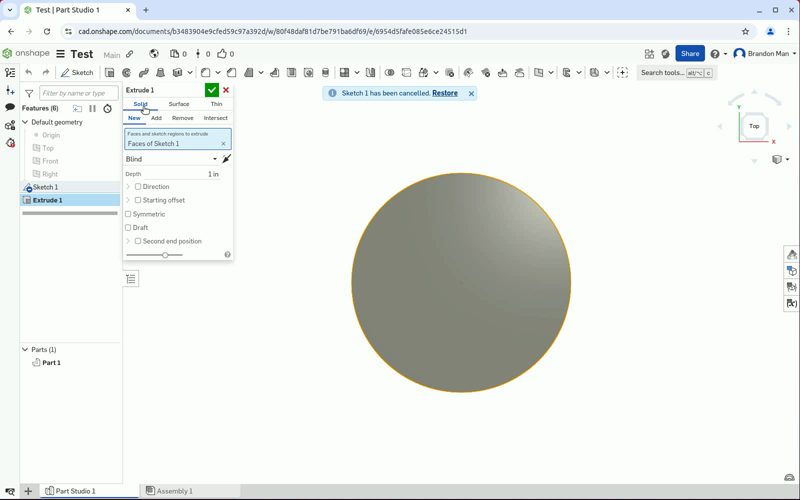
click(143, 106)
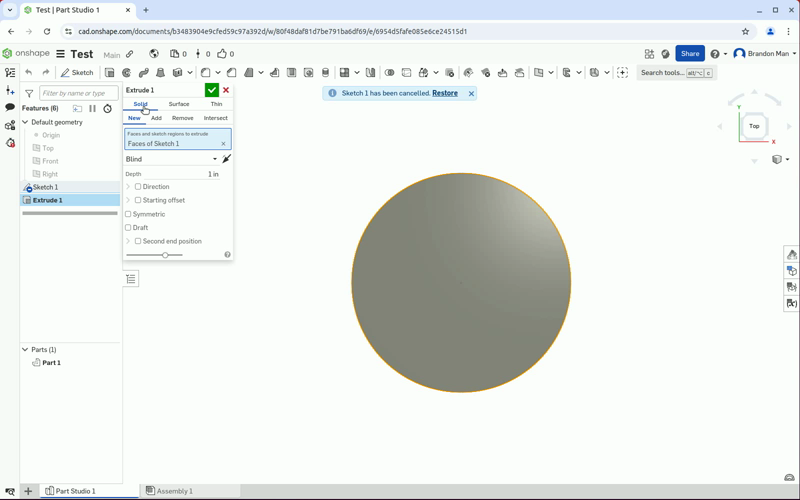
mouse_move(137, 120)
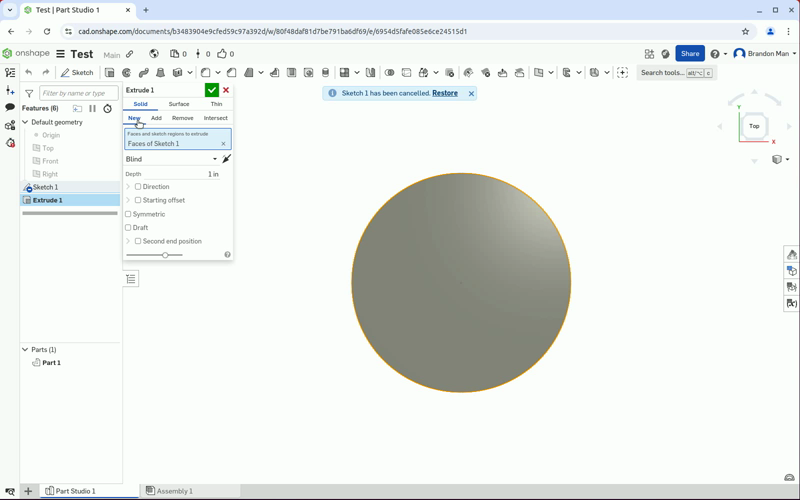
click(137, 120)
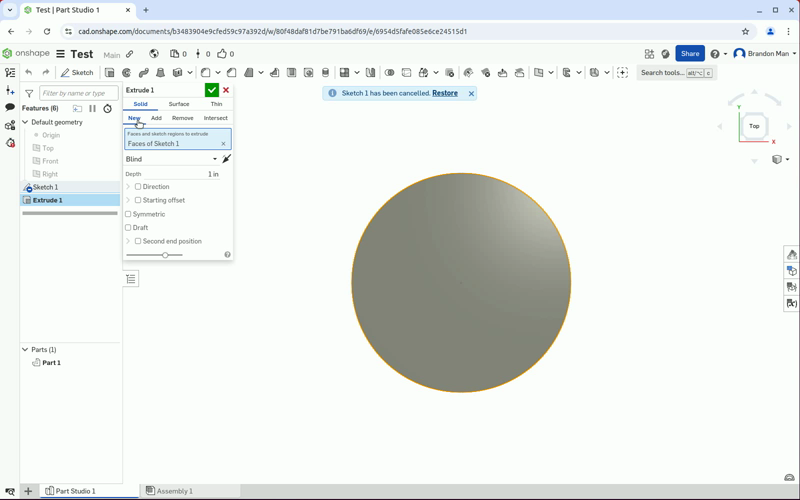
key(tab, 4)
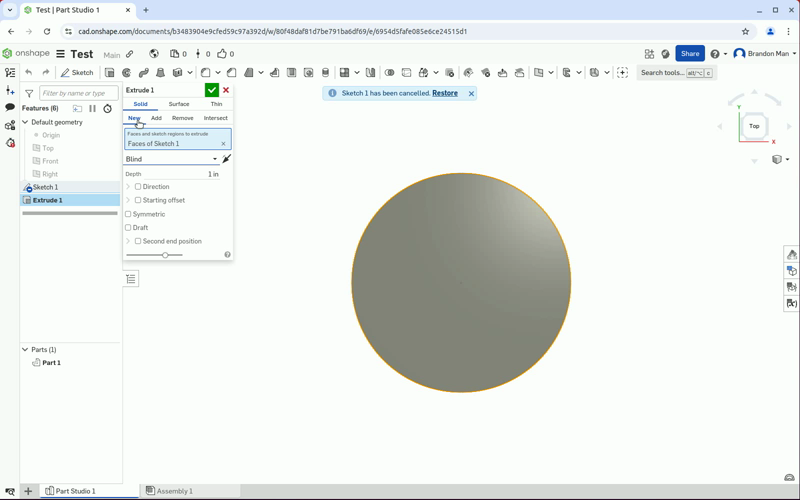
text(1.444)
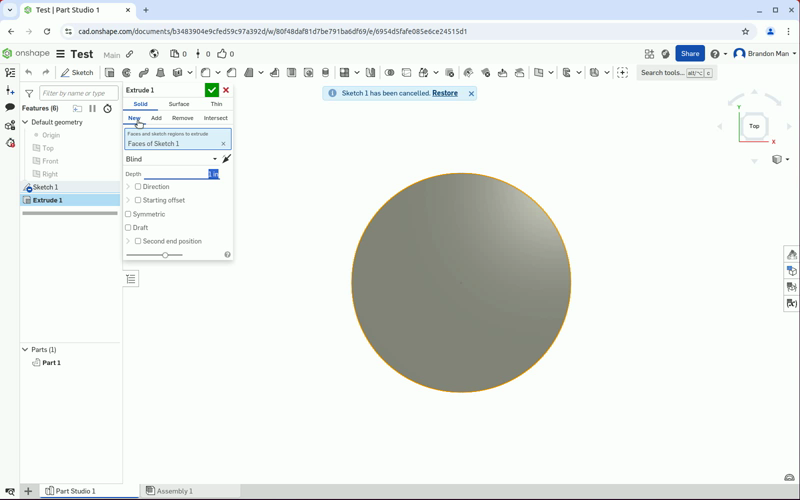
key(enter)
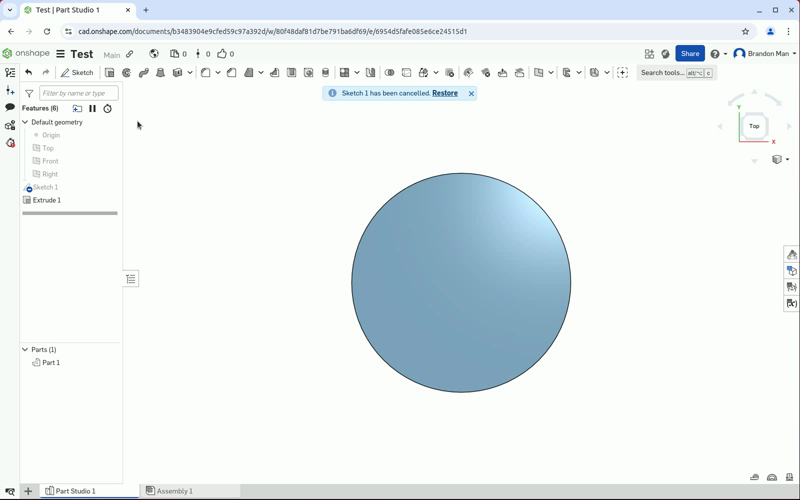
key(shift+h)
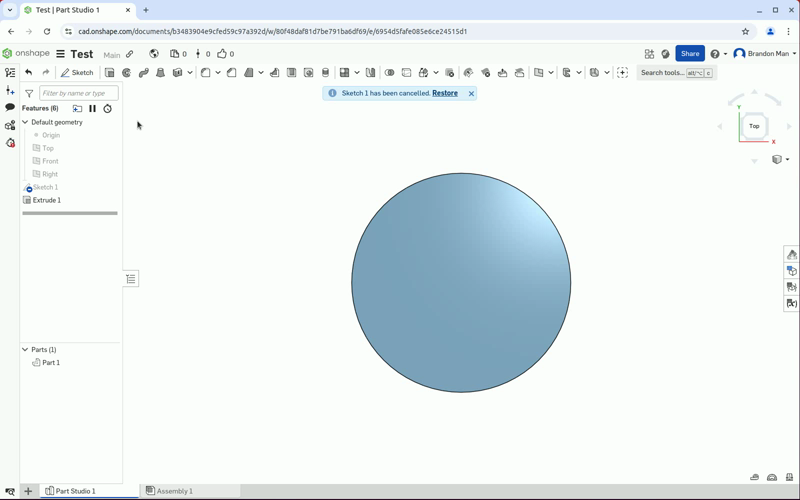
key(shift+h)
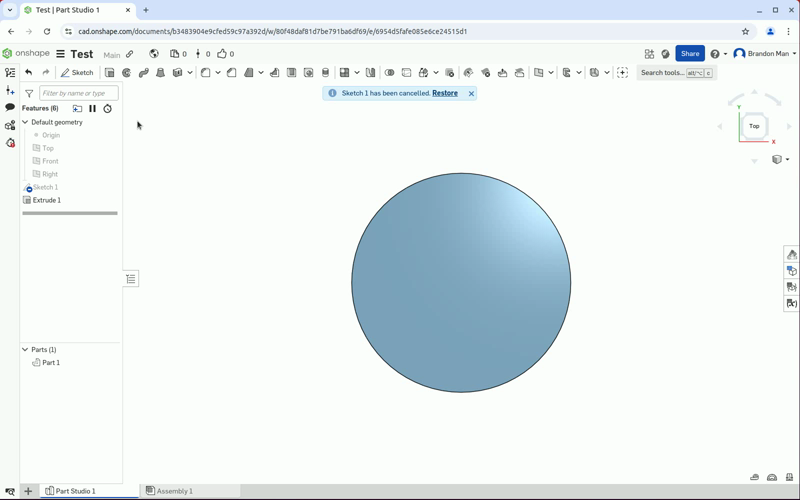
mouse_move(73, 189)
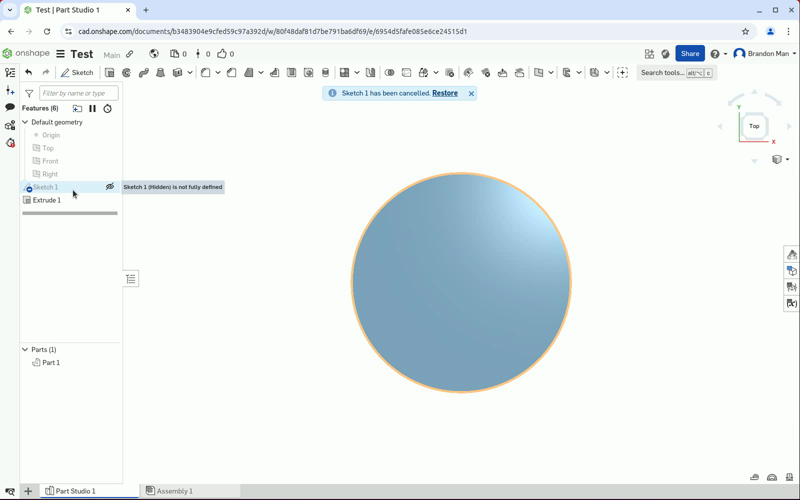
click(73, 189)
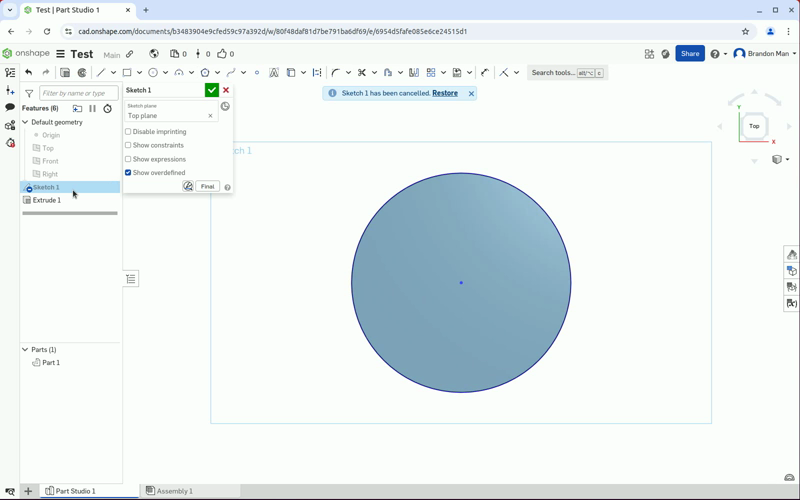
mouse_move(229, 92)
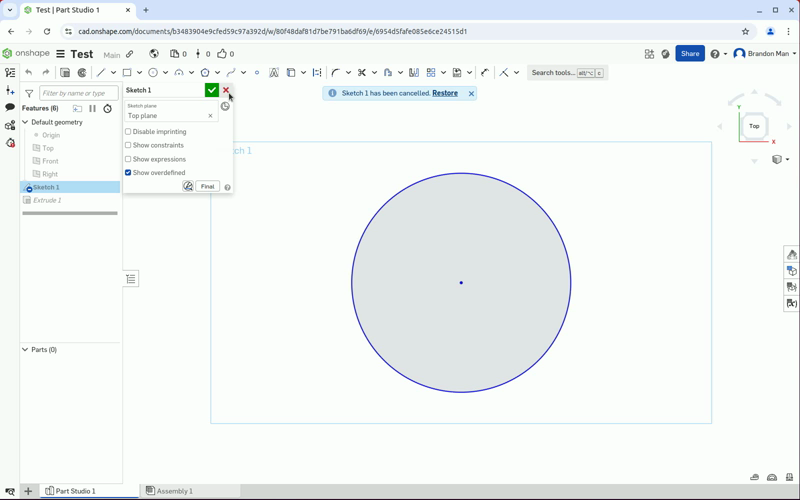
click(229, 92)
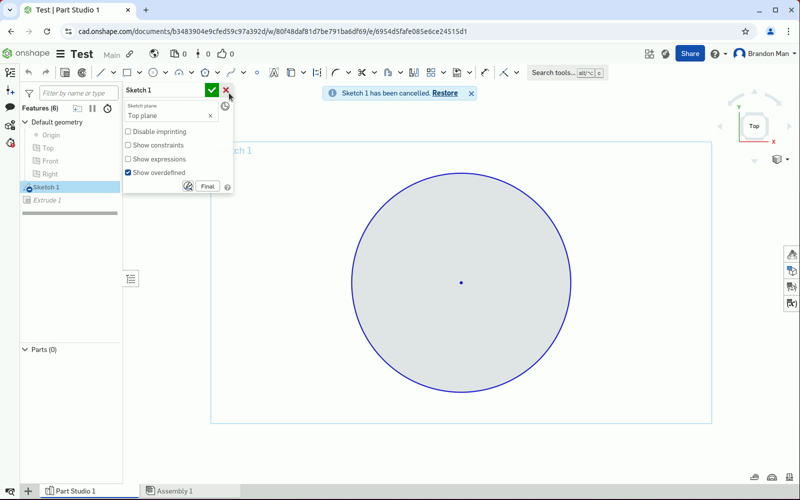
key(shift+s)
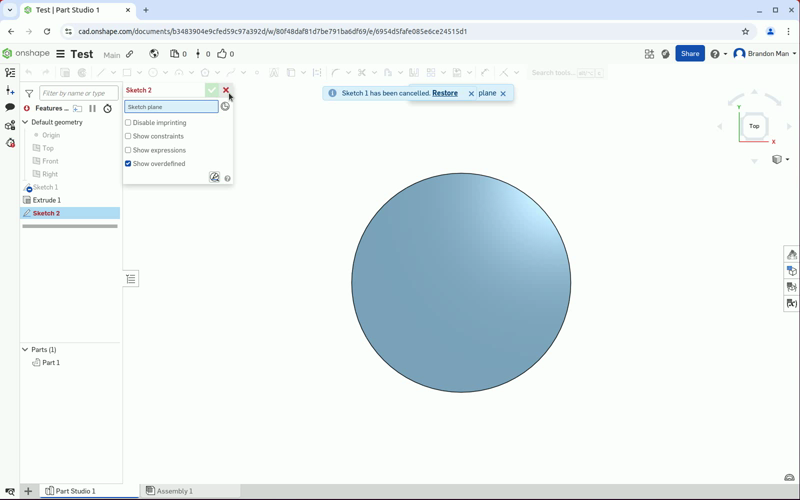
mouse_move(73, 150)
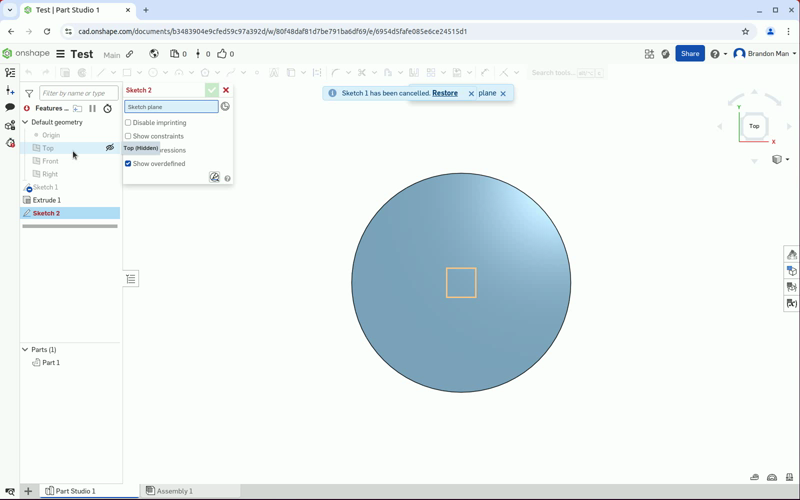
click(73, 150)
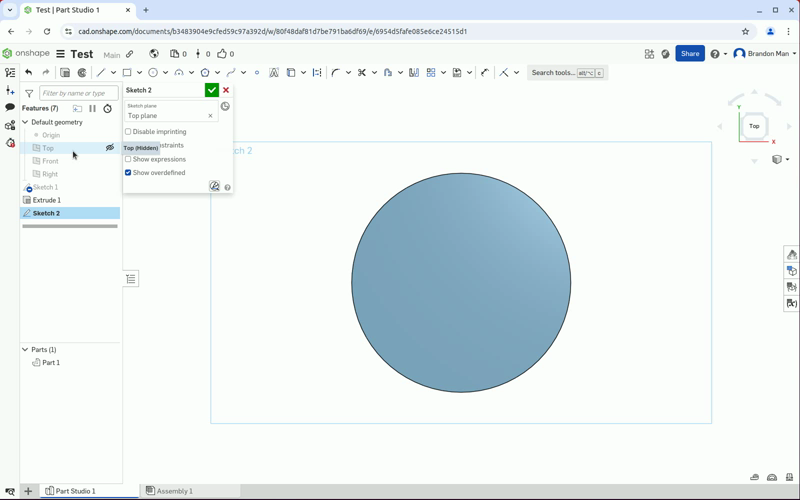
mouse_move(73, 352)
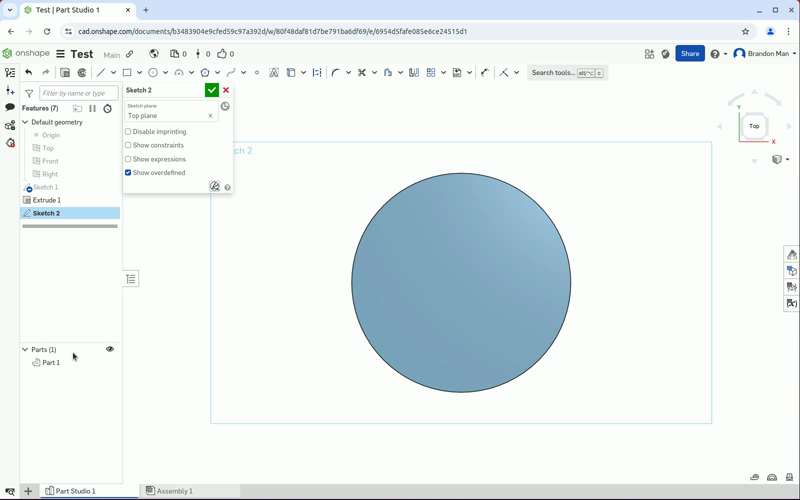
key(y)
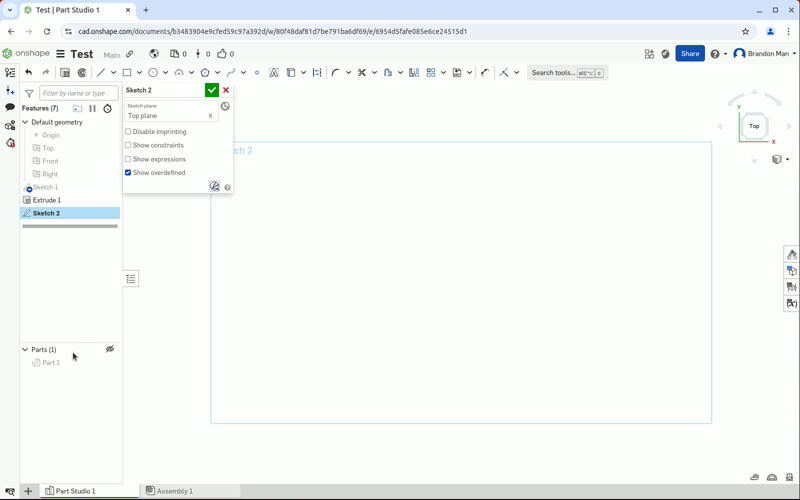
key(c)
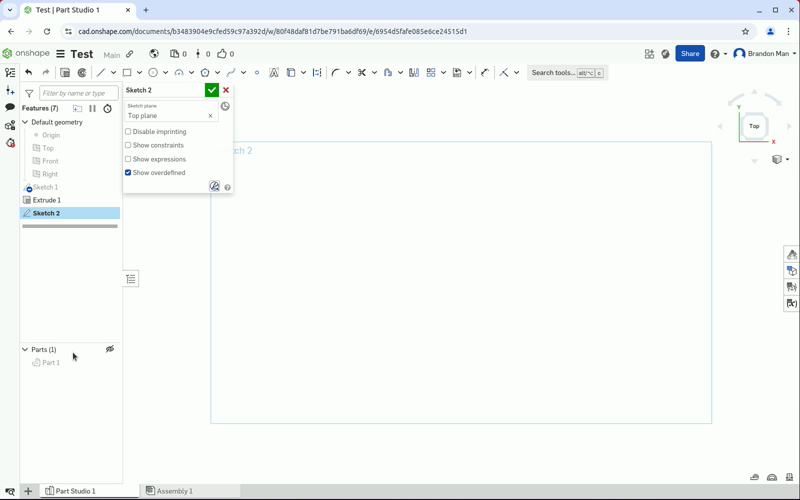
key_down(shift)
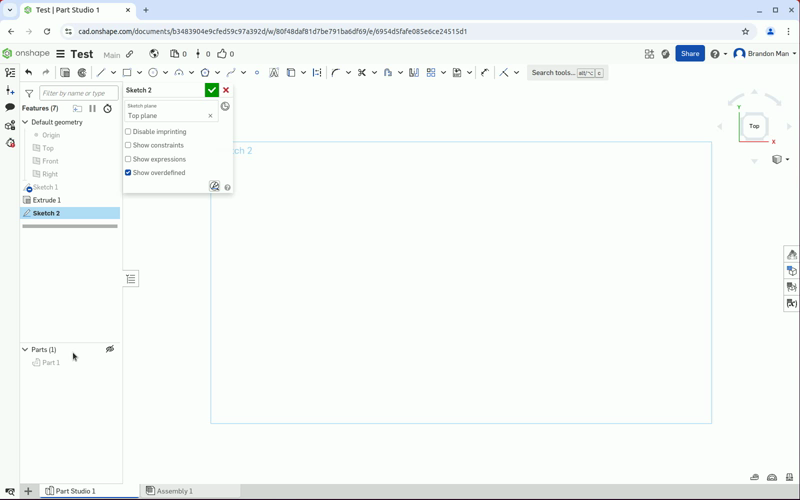
mouse_move(461, 282)
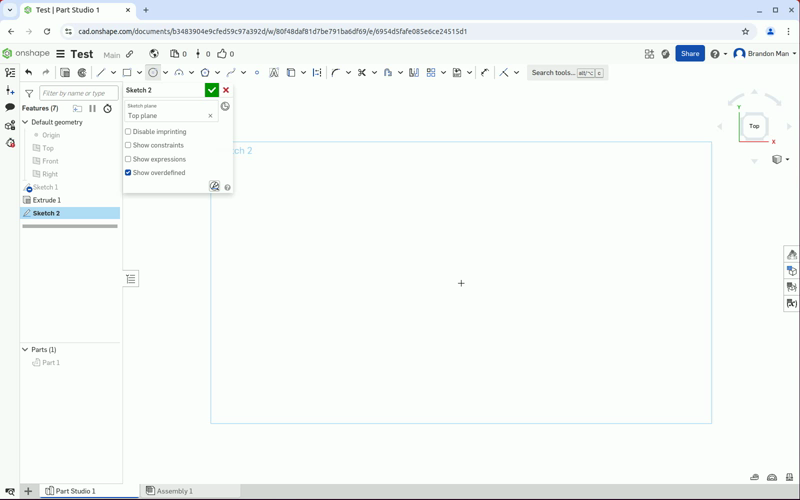
click(461, 282)
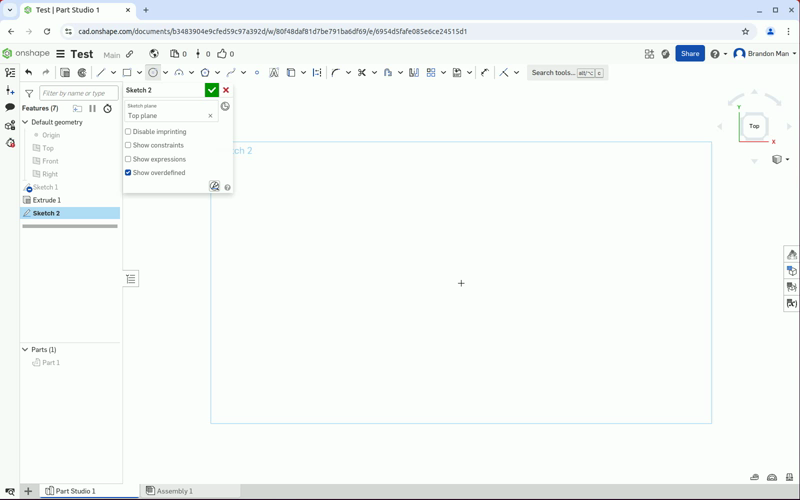
key_up(shift)
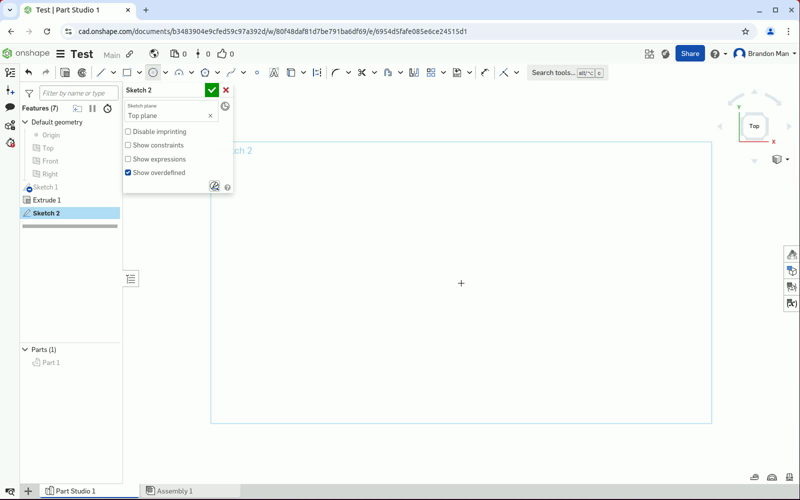
mouse_move(574, 282)
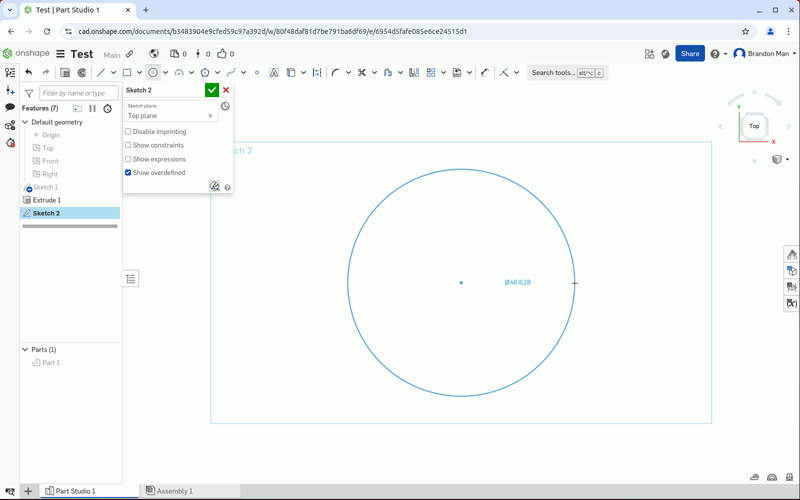
click(574, 282)
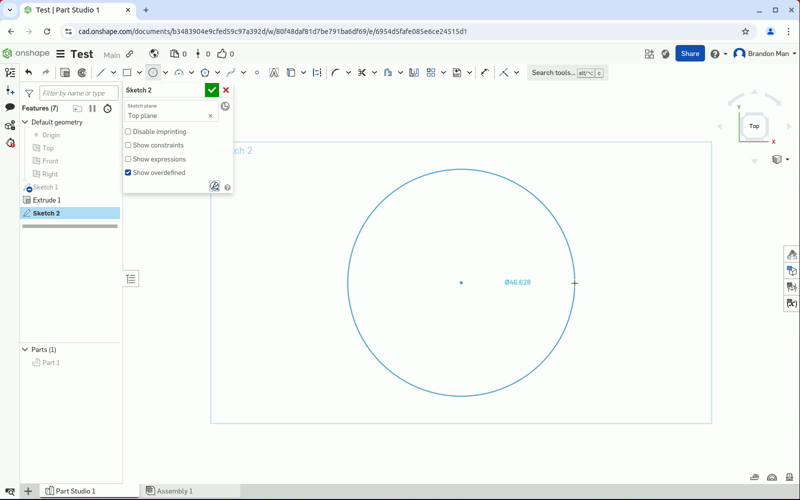
key(esc)
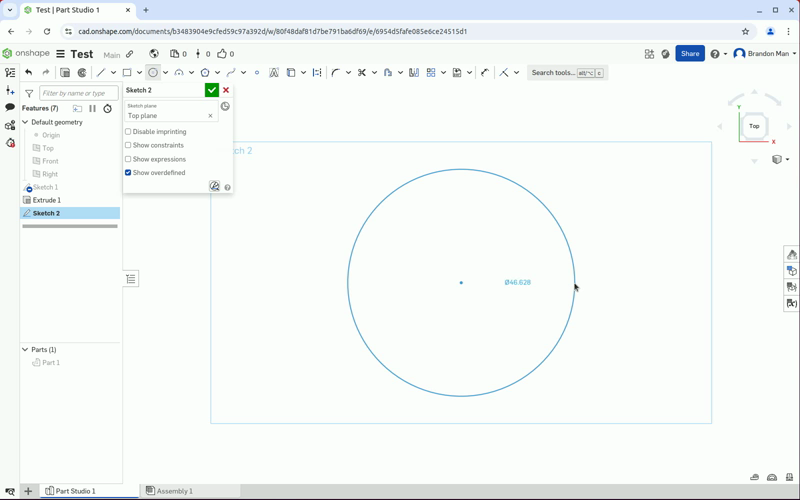
key(c)
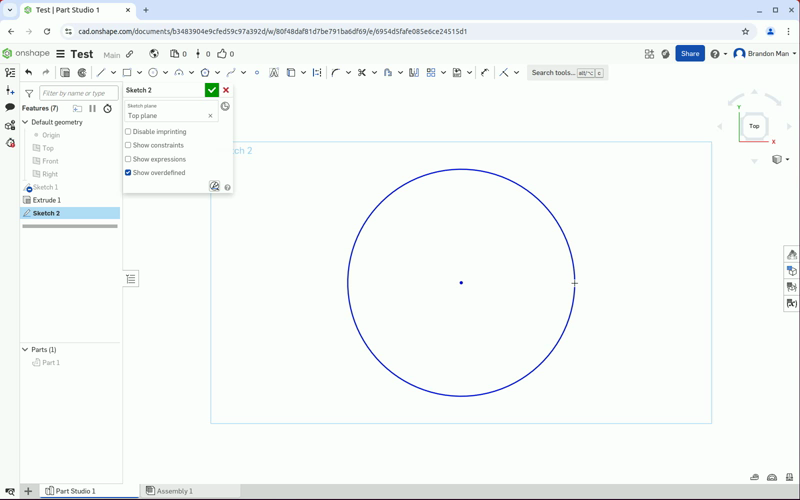
key_down(shift)
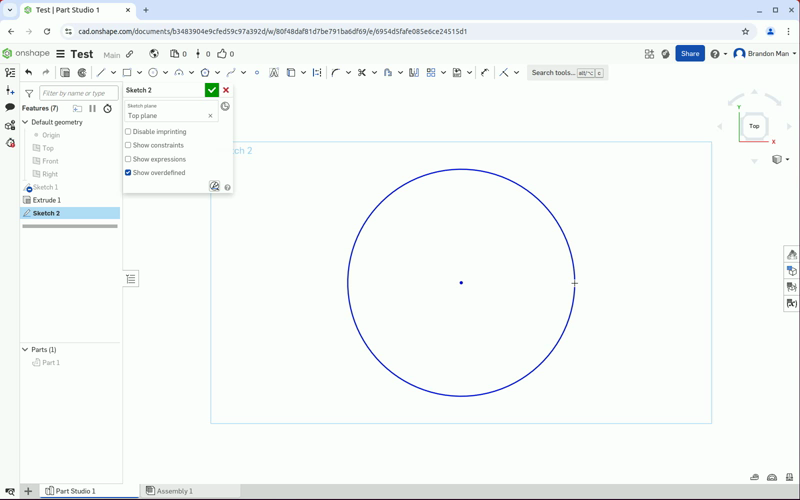
mouse_move(461, 282)
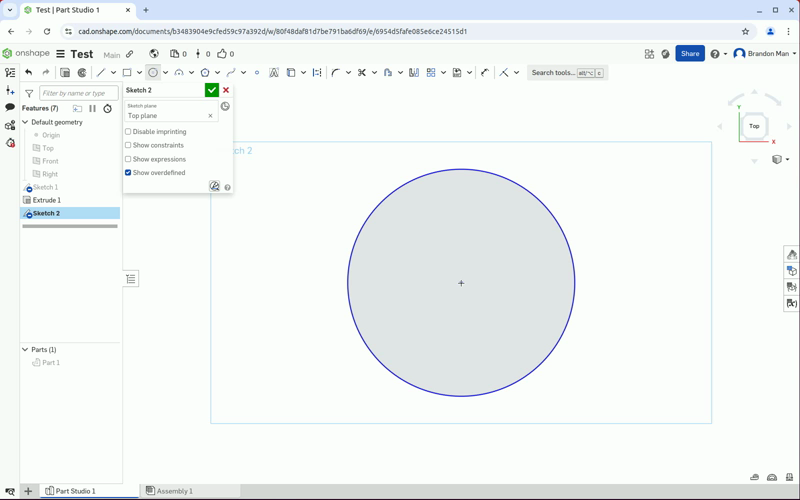
click(461, 282)
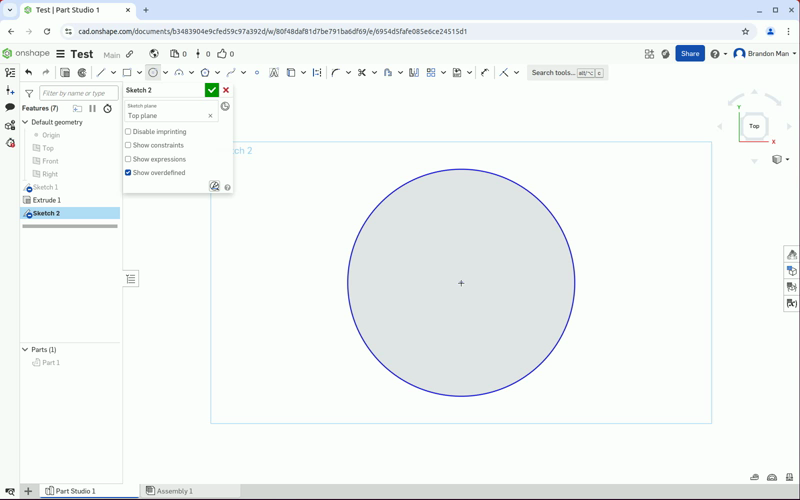
key_up(shift)
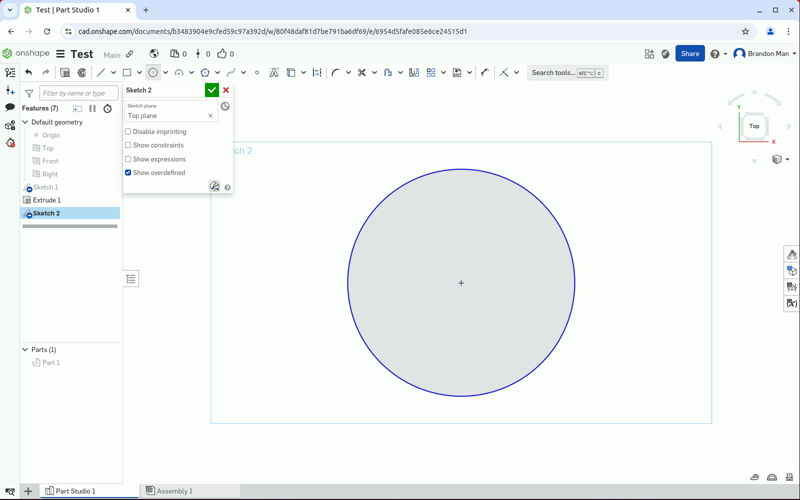
mouse_move(569, 282)
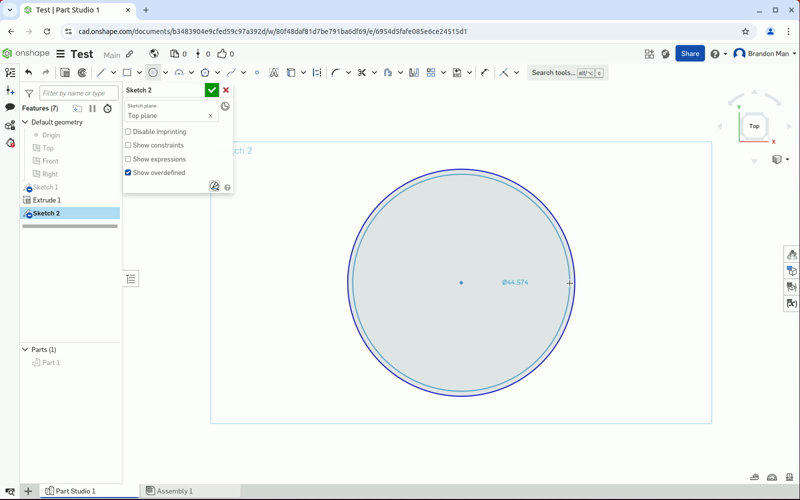
click(569, 282)
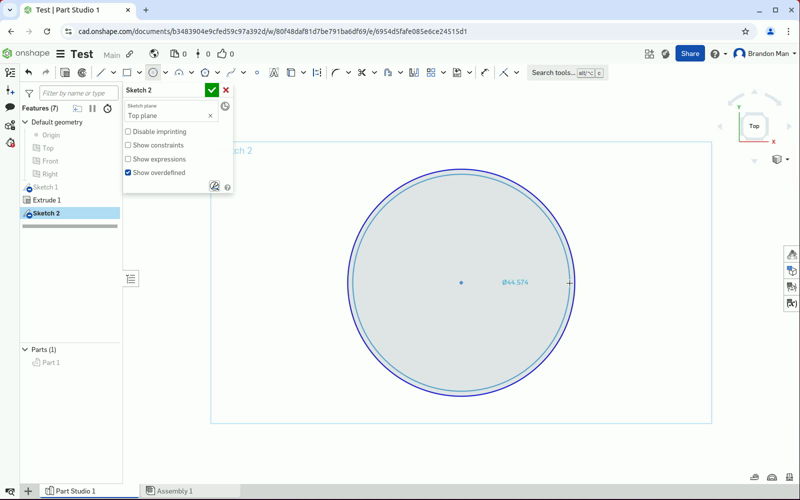
key(esc)
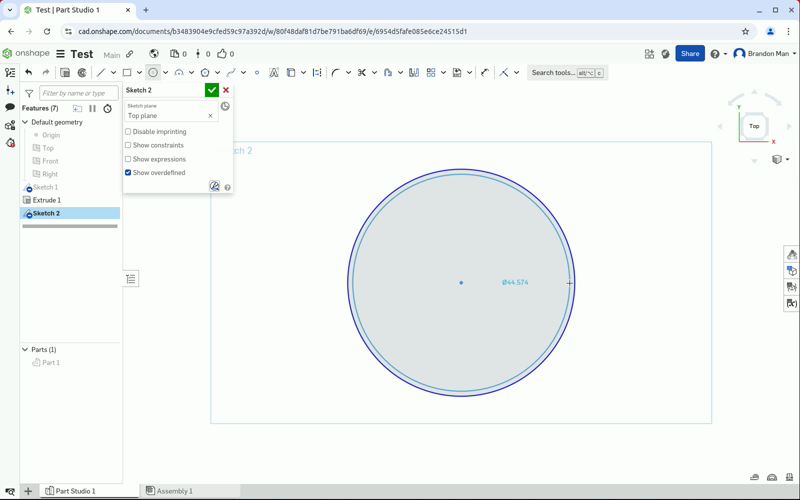
mouse_move(535, 365)
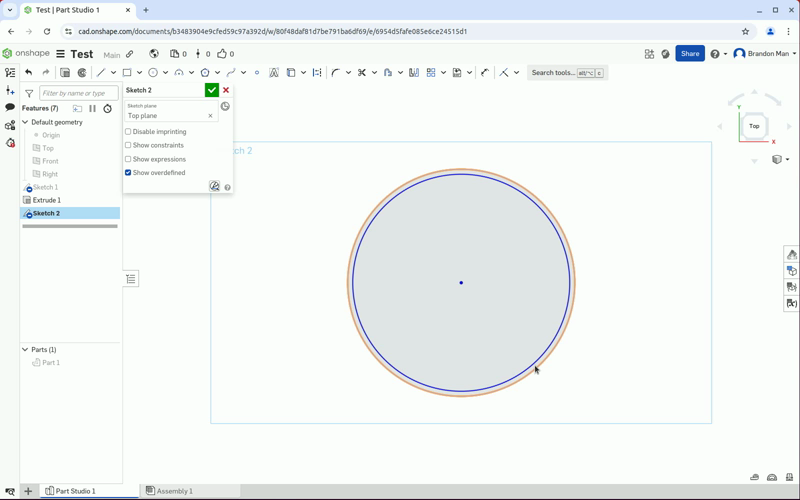
click(535, 365)
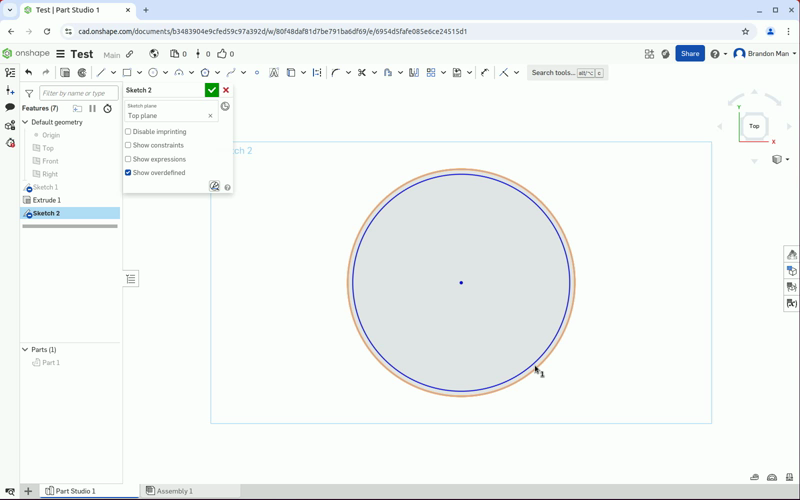
mouse_move(73, 352)
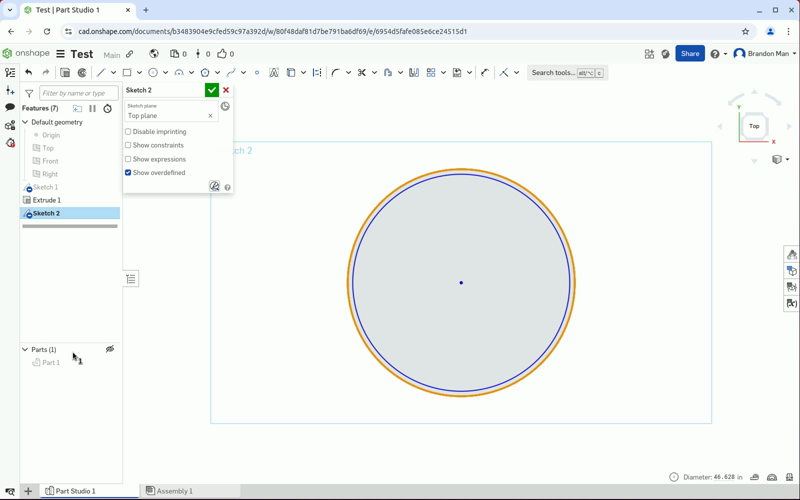
key(shift+y)
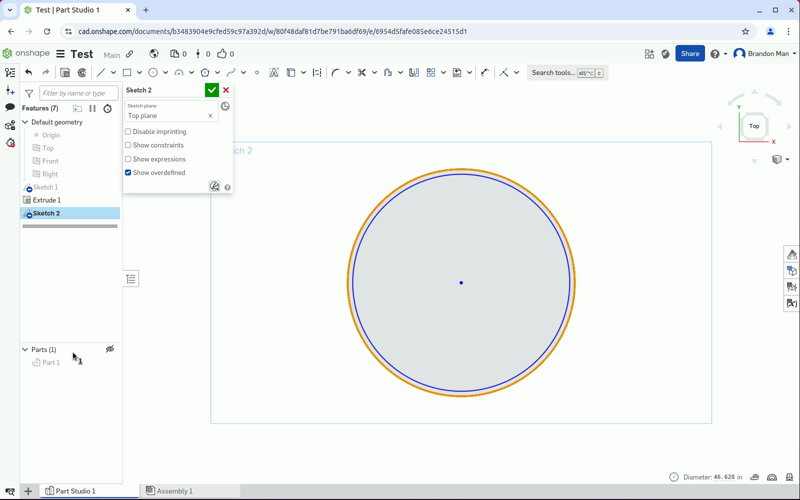
key(shift+e)
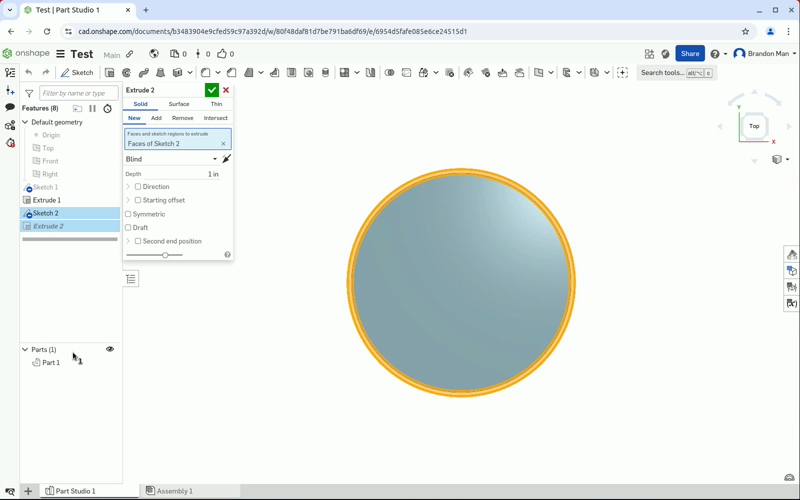
mouse_move(143, 106)
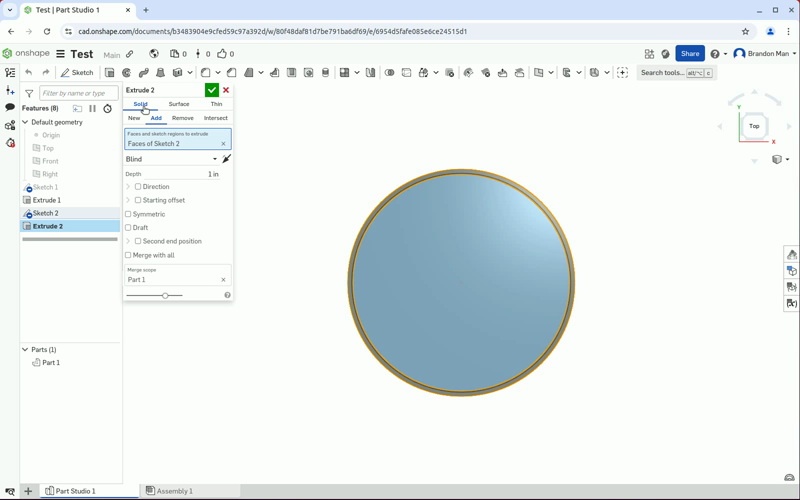
click(143, 106)
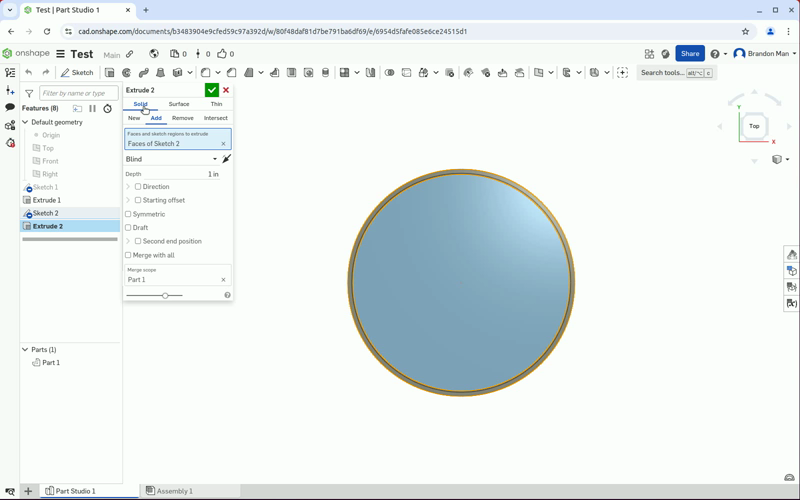
mouse_move(137, 120)
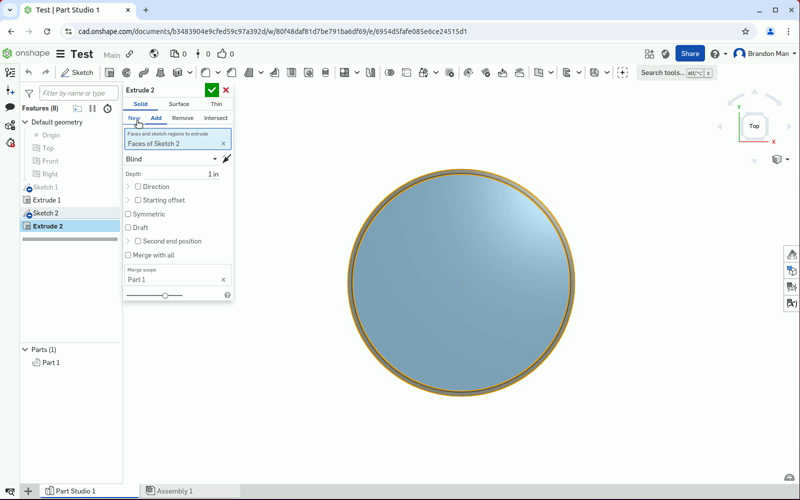
click(137, 120)
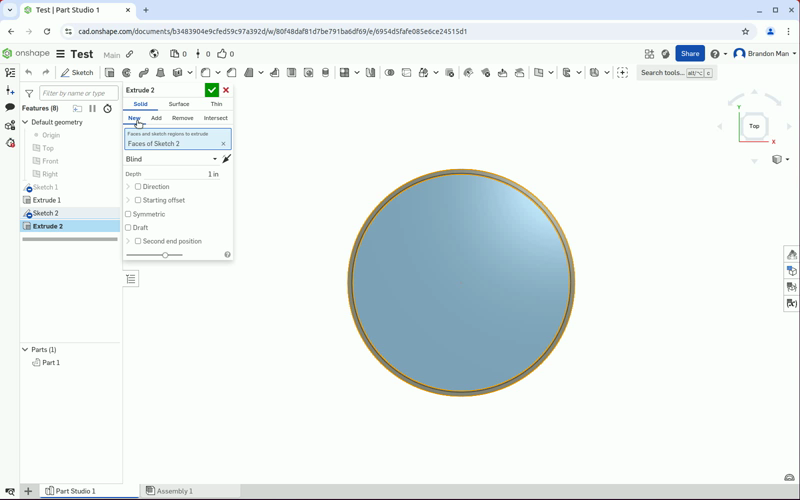
key(tab, 4)
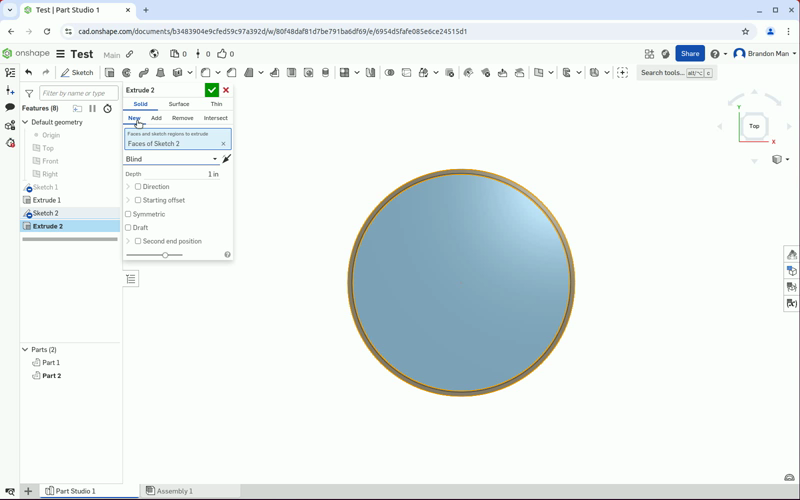
text(10.11)
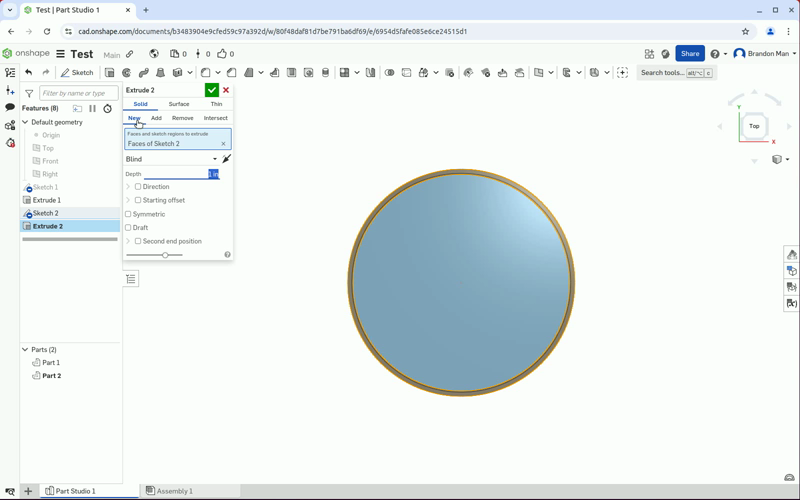
key(enter)
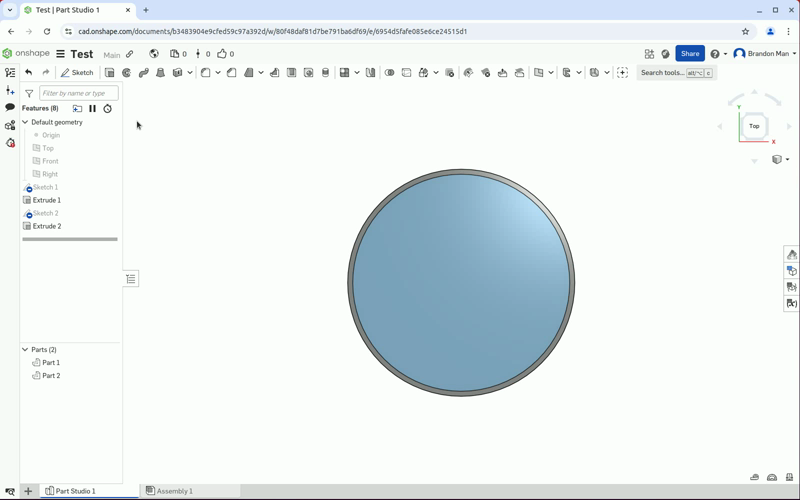
key(shift+h)
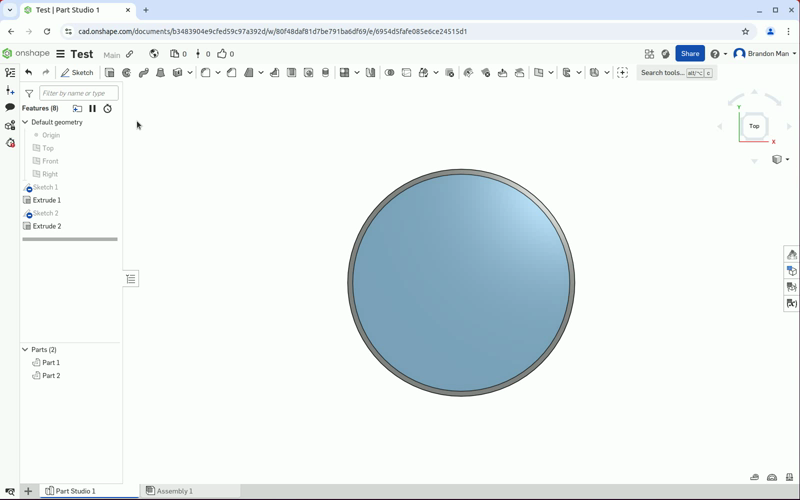
key(shift+h)
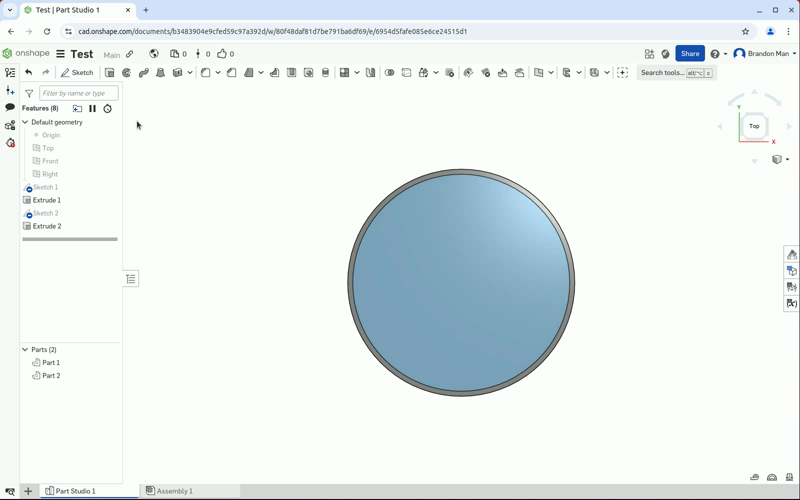
key(shift+7)
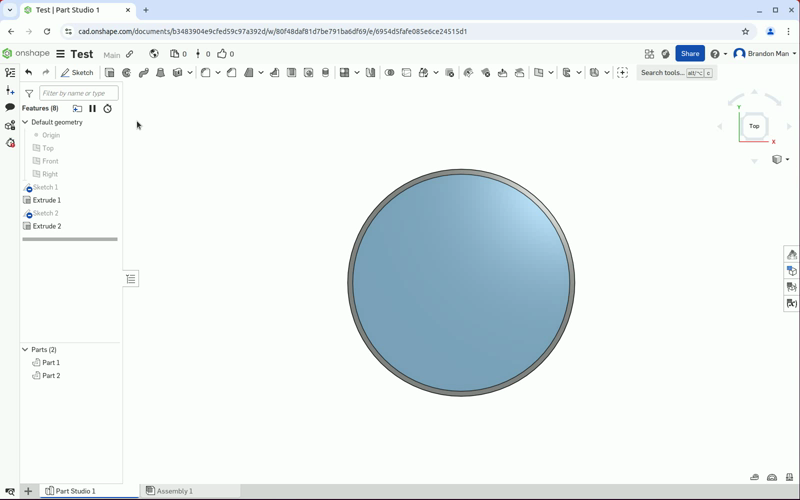
key(up, 3)
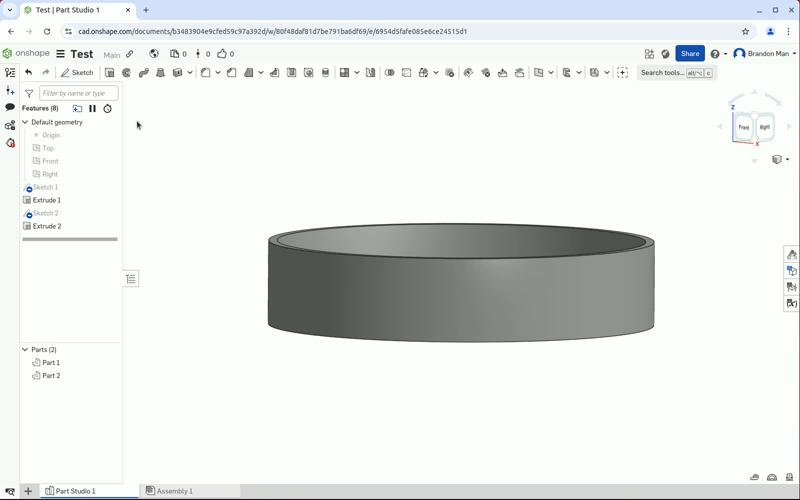
key(left, 3)
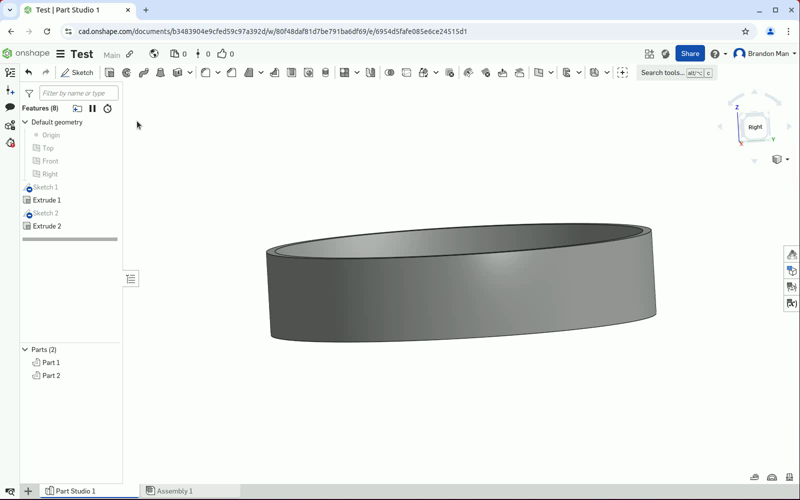
key(right, 3)
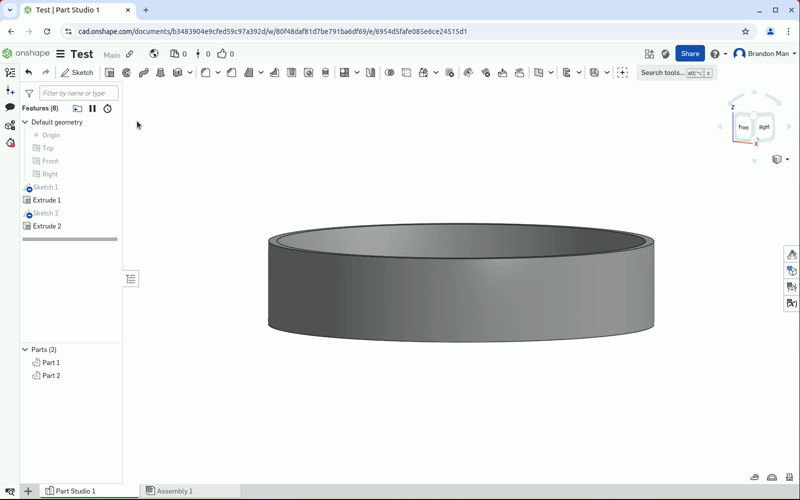
key(down, 3)
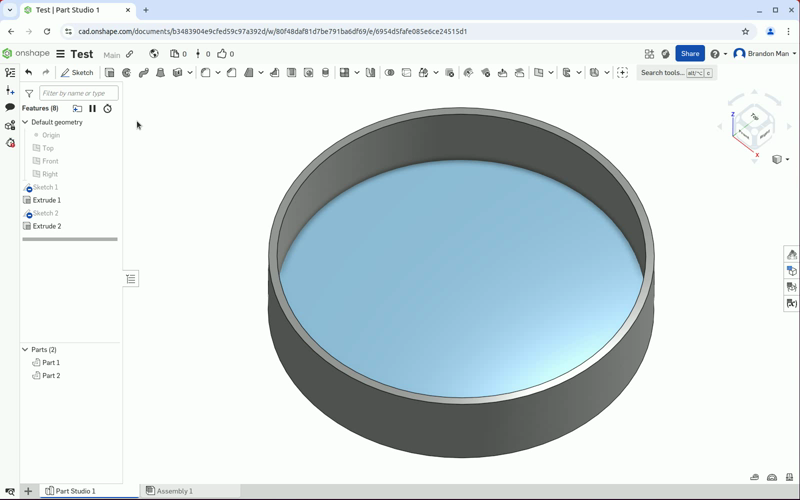
mouse_move(73, 189)
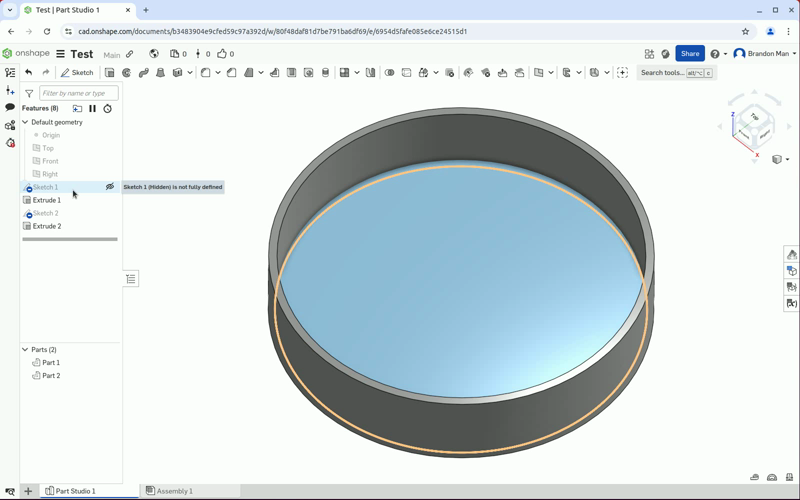
click(73, 189)